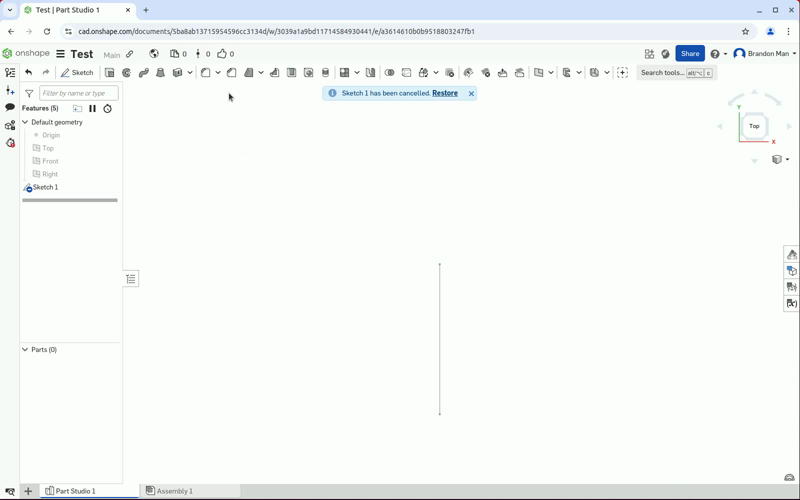
key(shift+h)
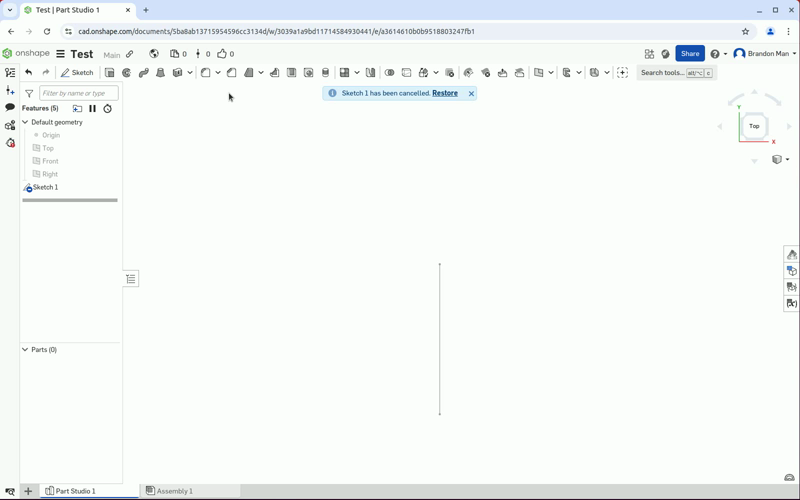
key(shift+s)
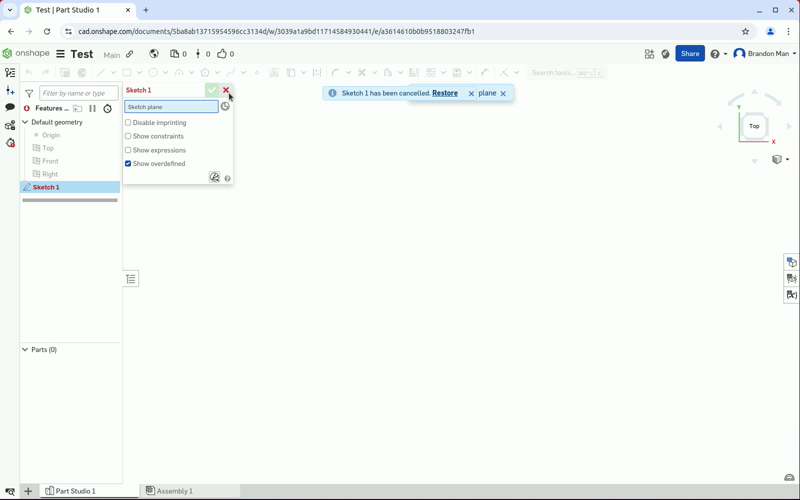
mouse_move(73, 150)
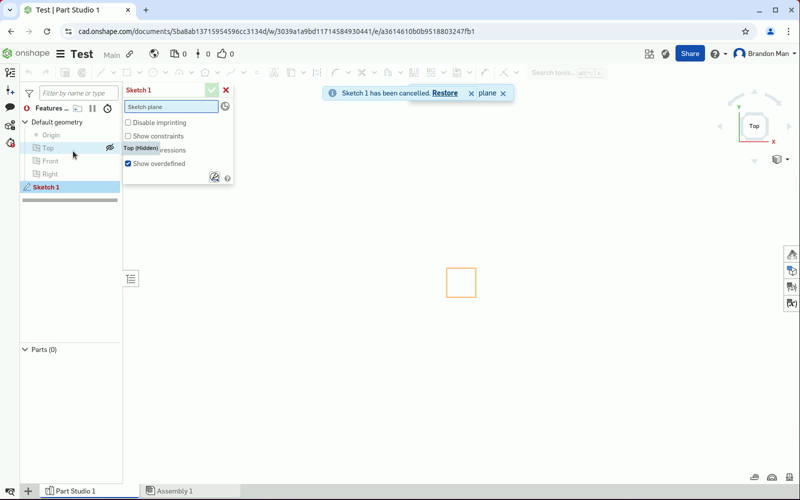
click(73, 150)
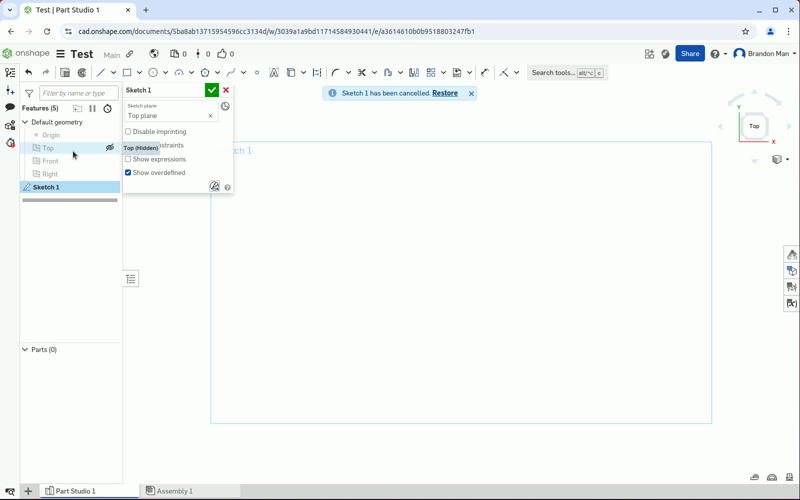
mouse_move(73, 352)
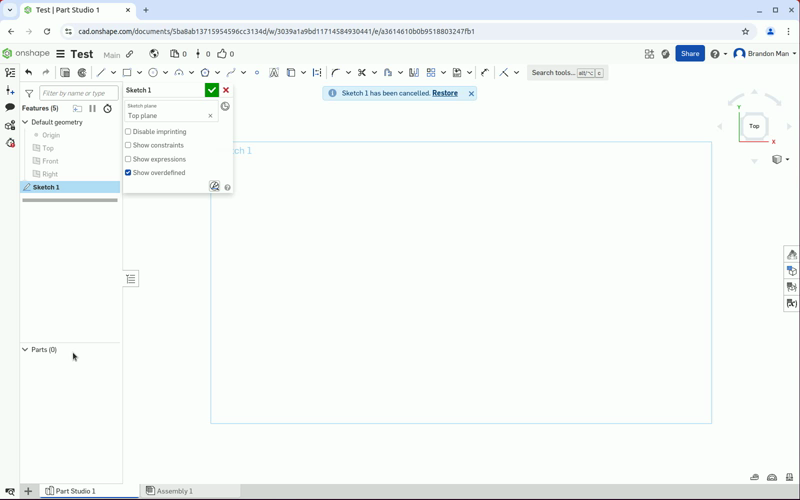
key(y)
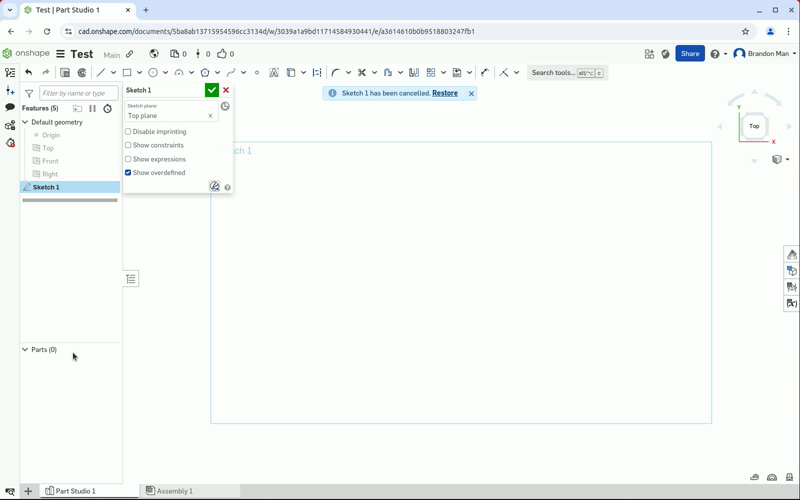
key(c)
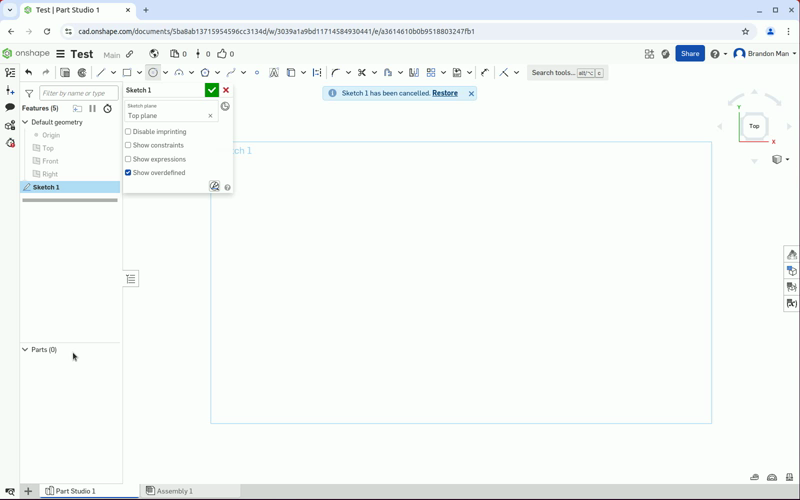
key_down(shift)
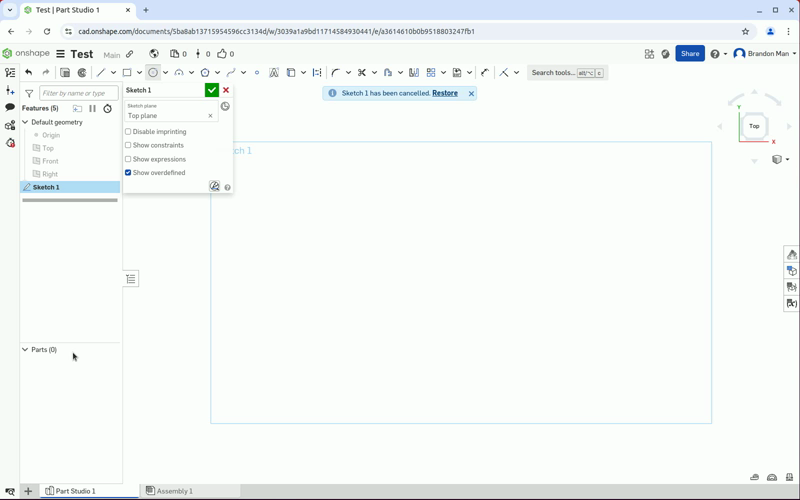
mouse_move(461, 282)
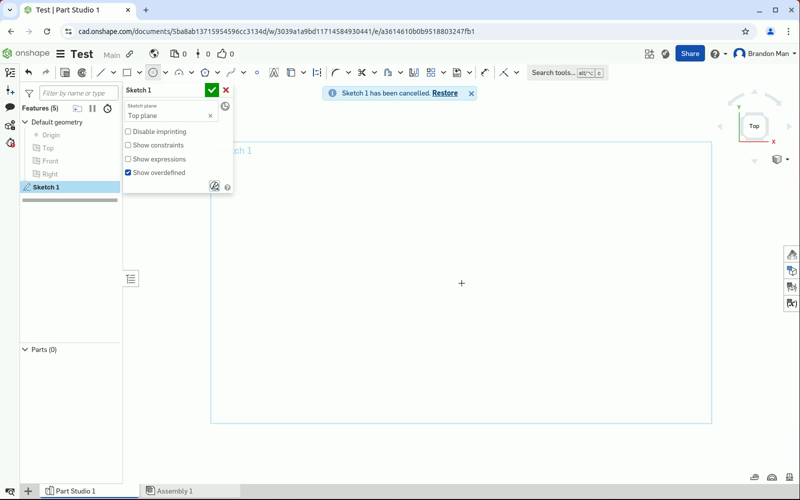
click(461, 282)
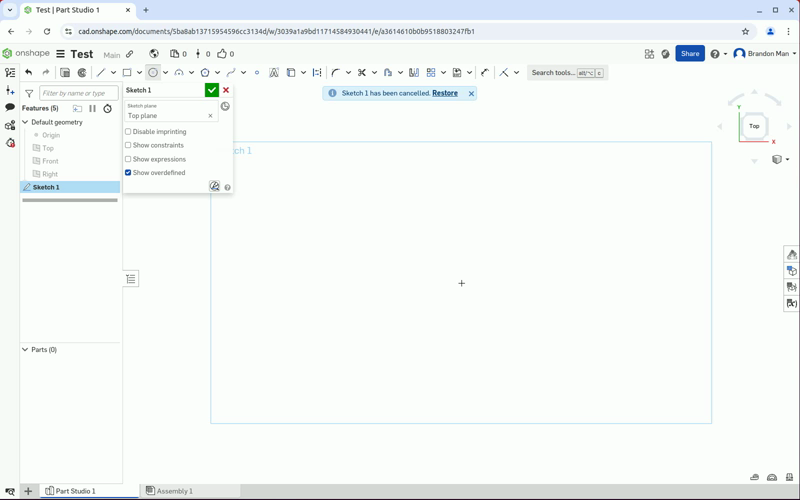
key_up(shift)
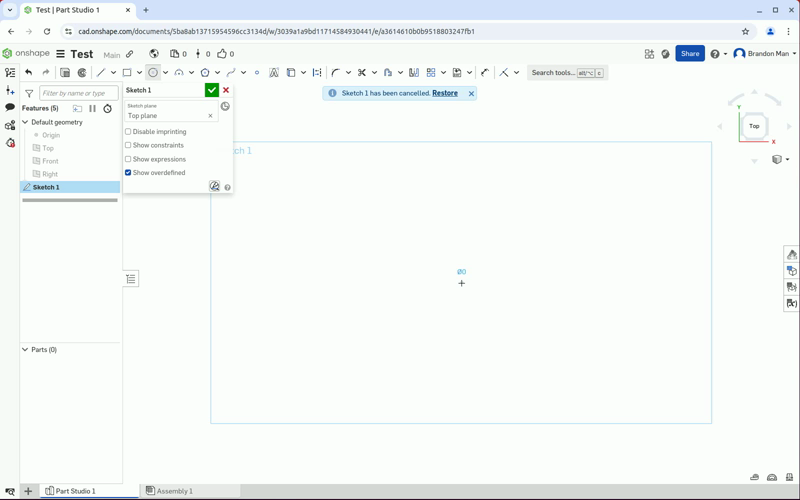
mouse_move(503, 282)
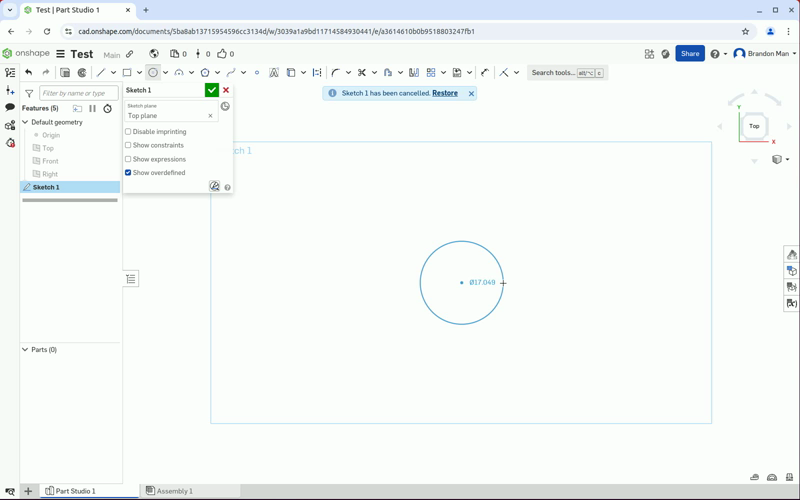
click(503, 282)
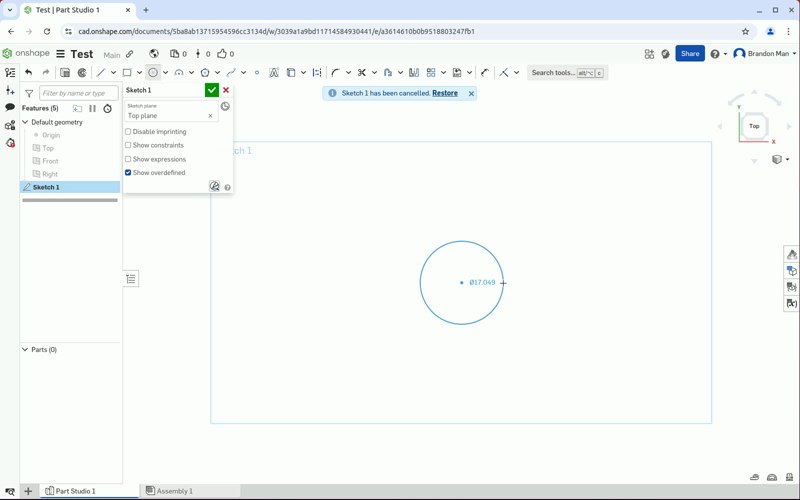
key(esc)
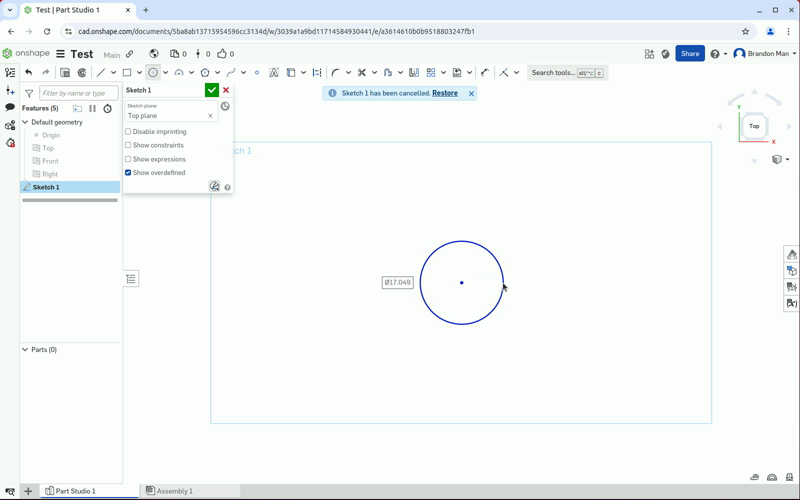
mouse_move(428, 274)
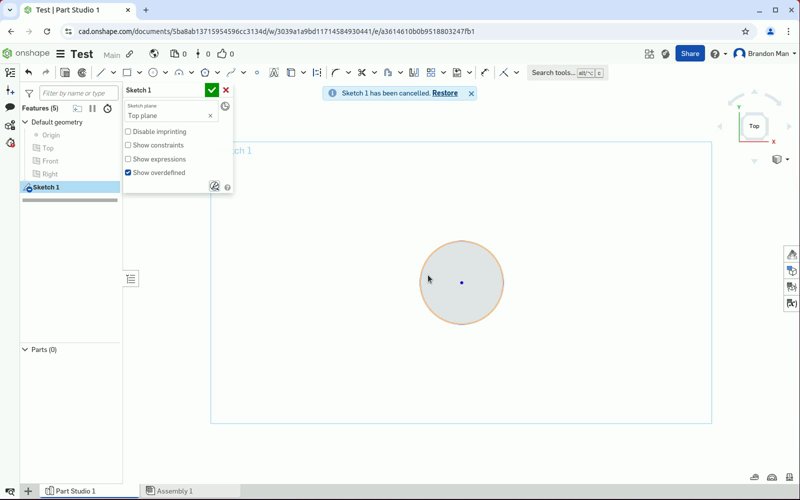
click(428, 274)
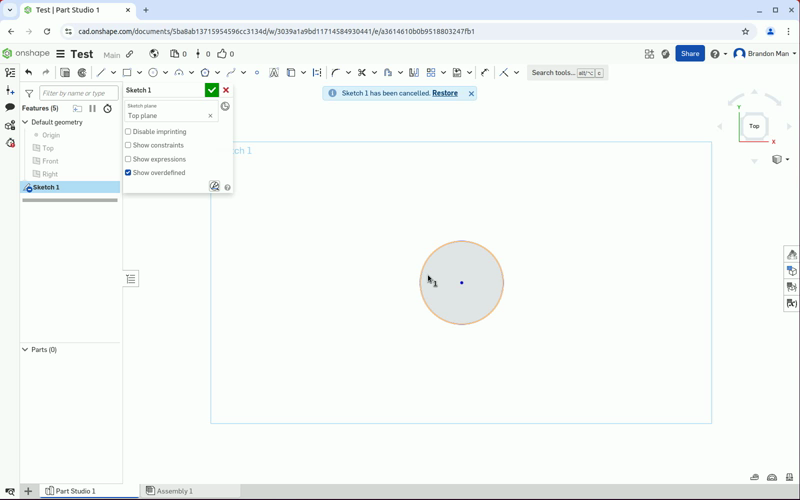
mouse_move(73, 352)
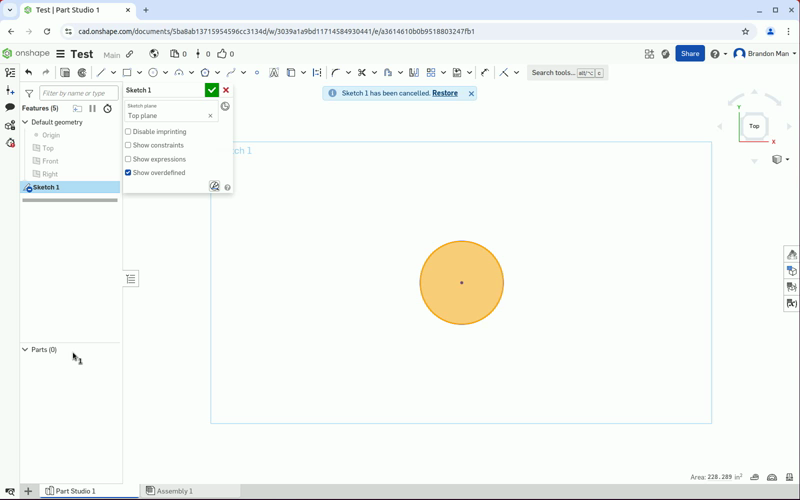
key(shift+y)
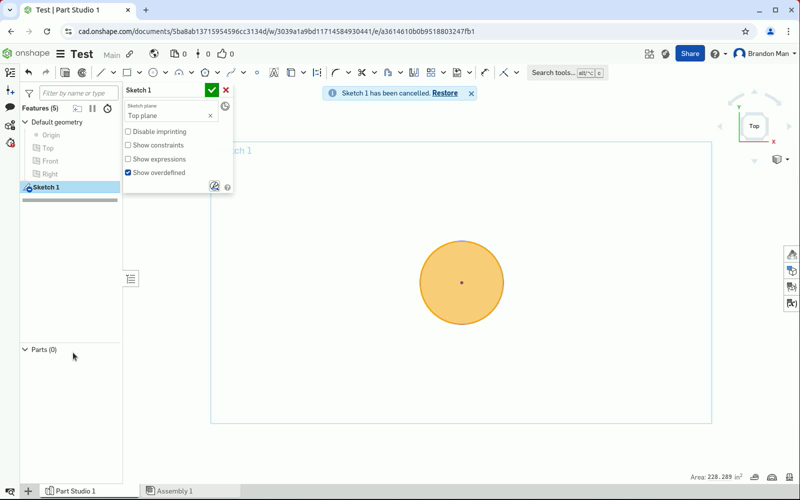
key(shift+e)
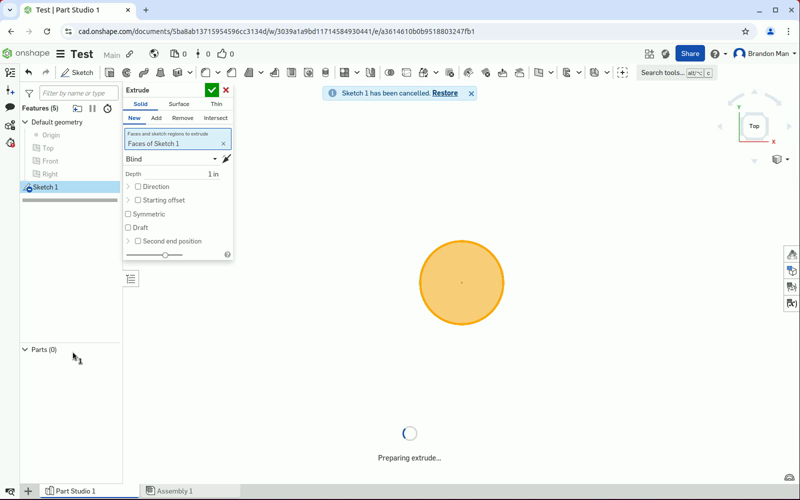
mouse_move(143, 106)
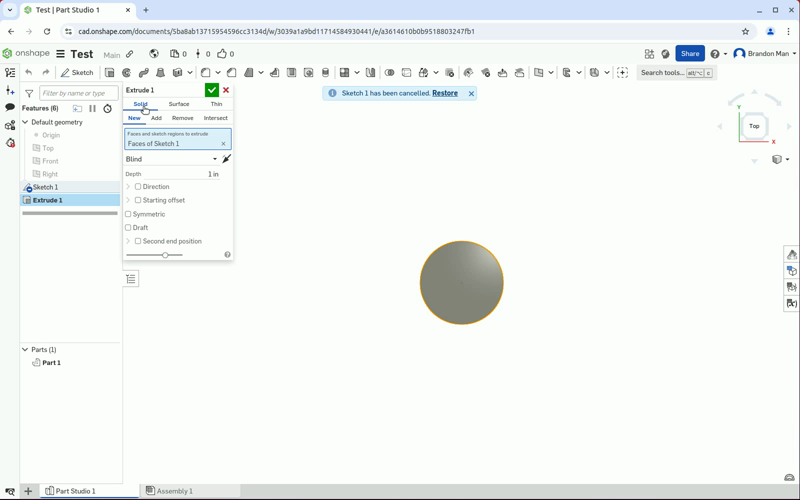
click(143, 106)
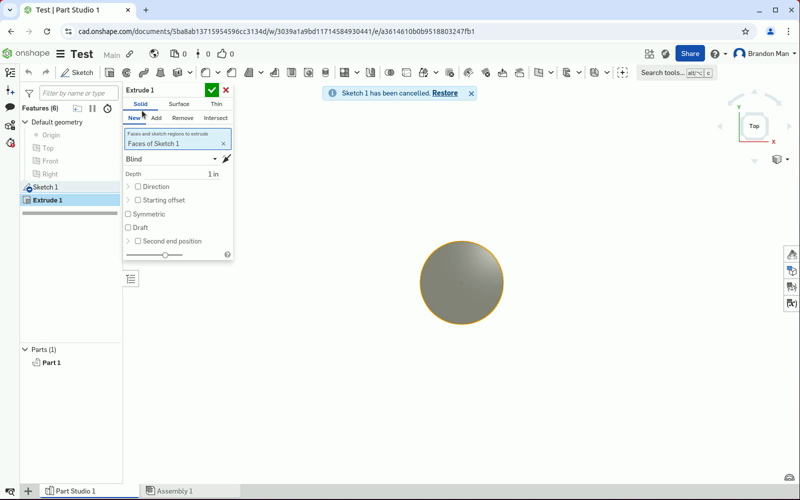
mouse_move(137, 120)
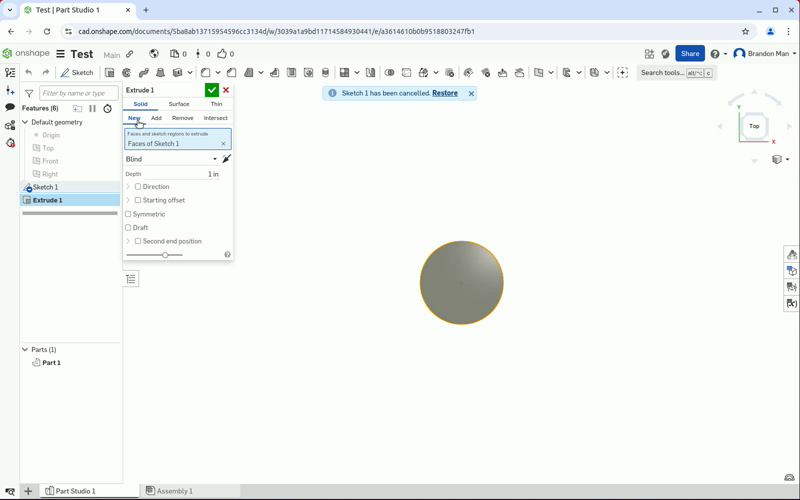
click(137, 120)
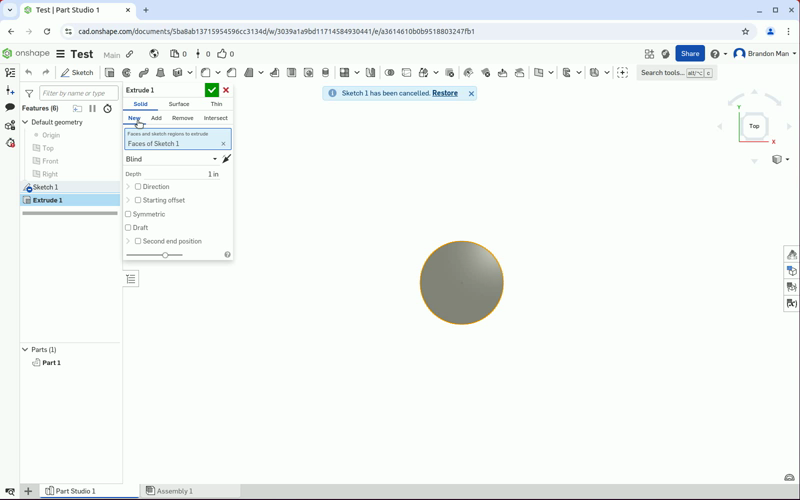
key(tab, 4)
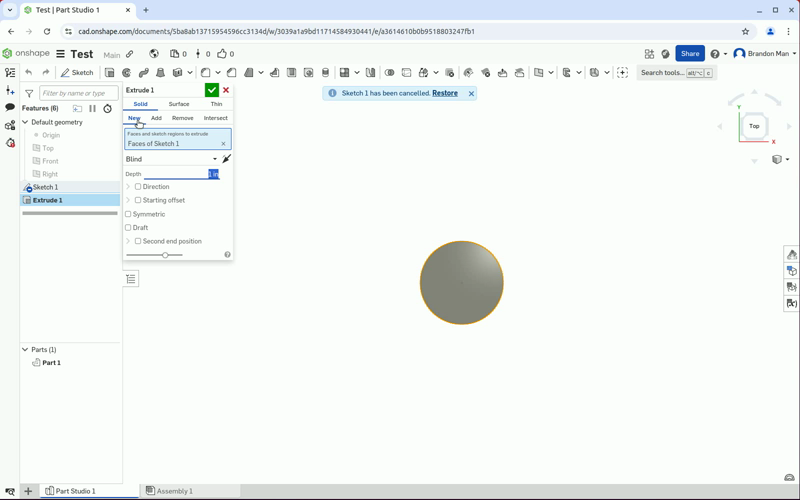
text(9.869)
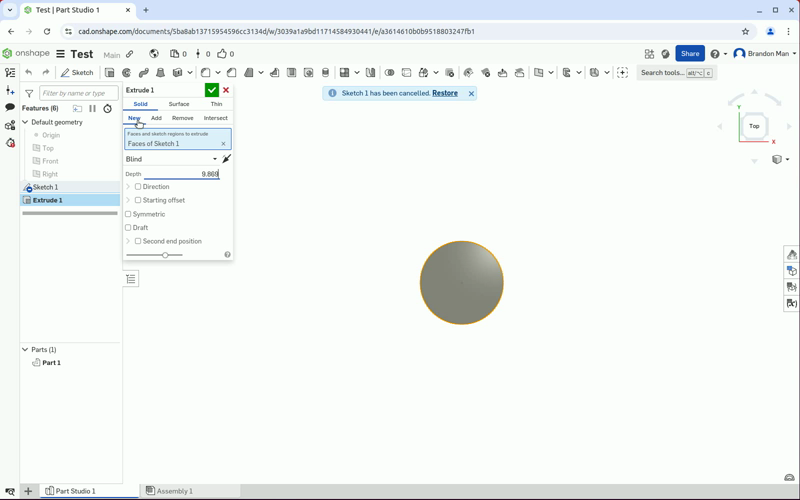
key(enter)
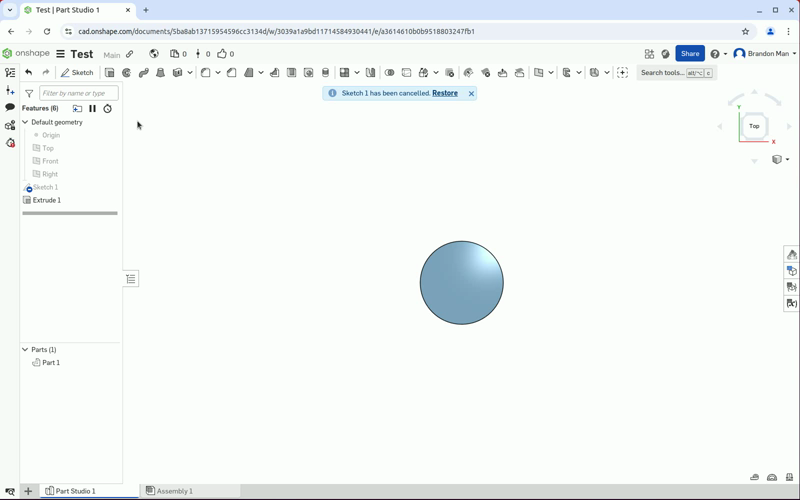
key(shift+h)
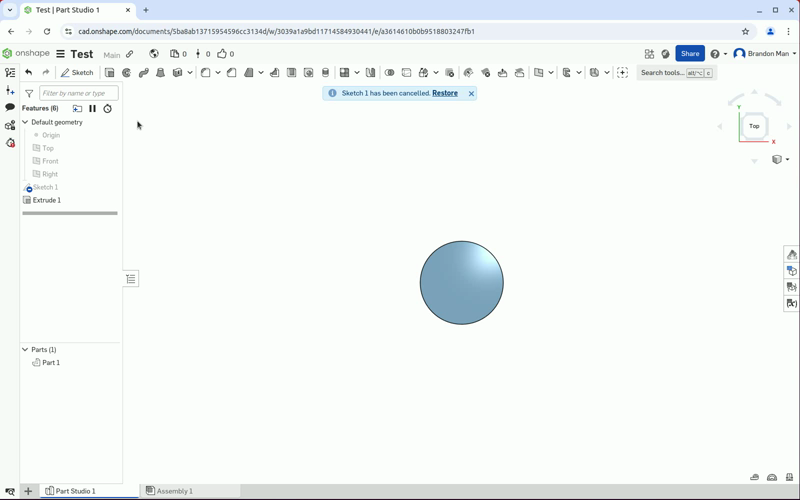
key(shift+h)
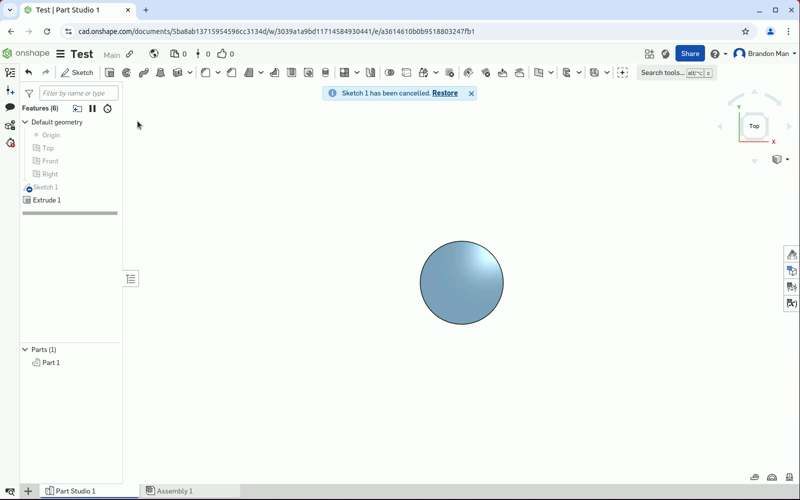
mouse_move(73, 189)
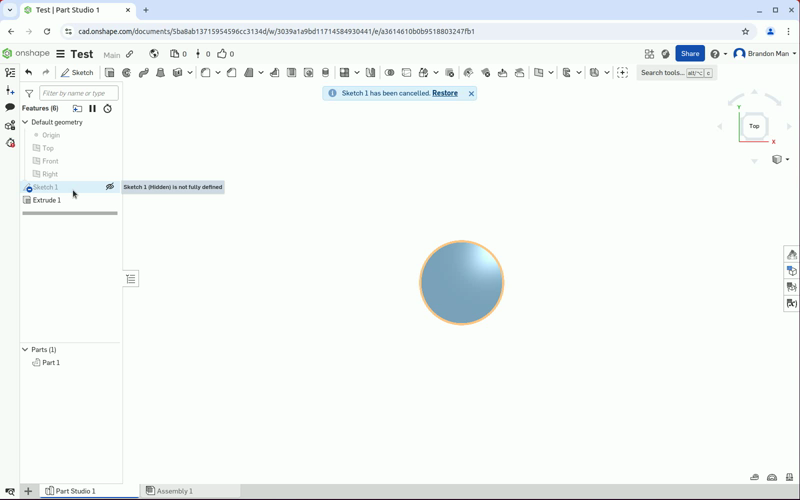
click(73, 189)
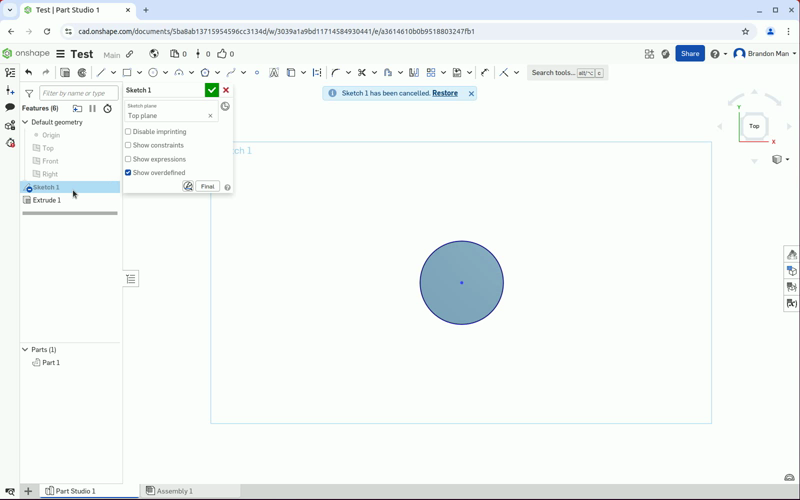
mouse_move(229, 92)
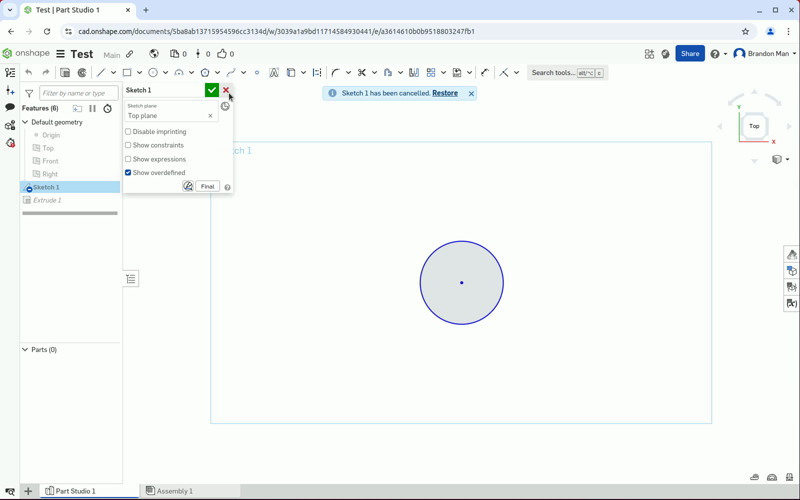
click(229, 92)
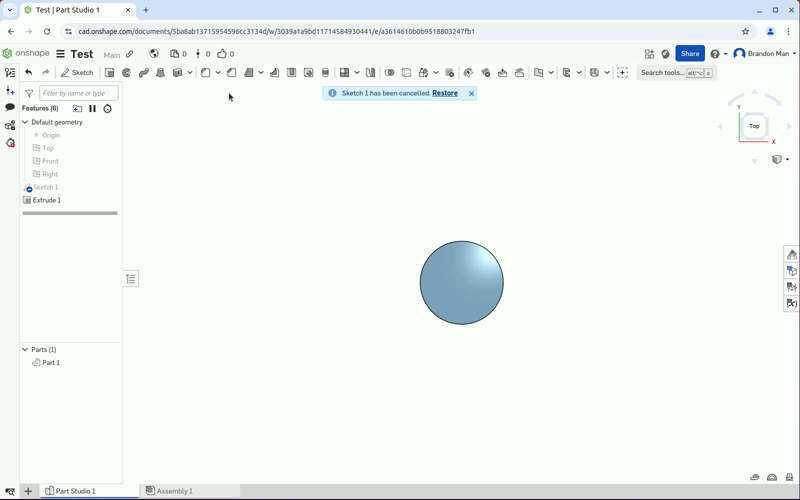
mouse_move(541, 75)
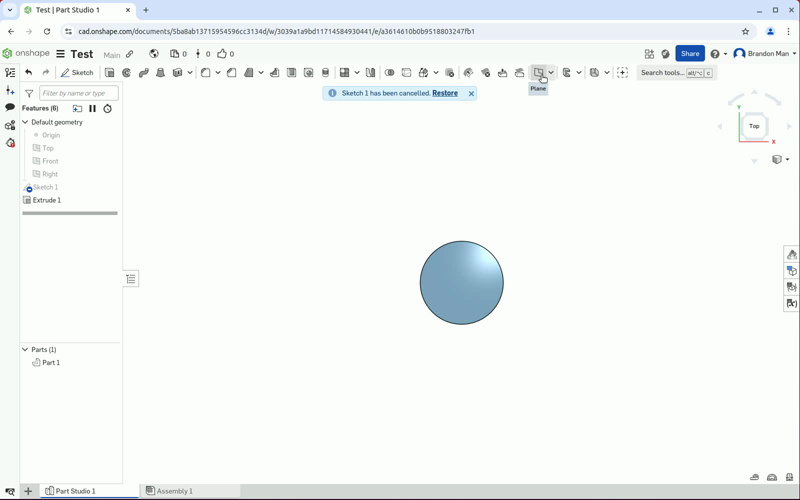
click(541, 75)
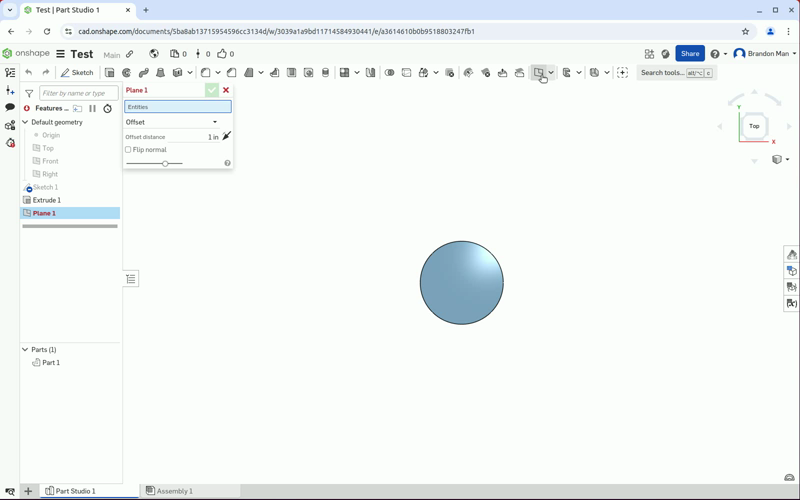
mouse_move(73, 150)
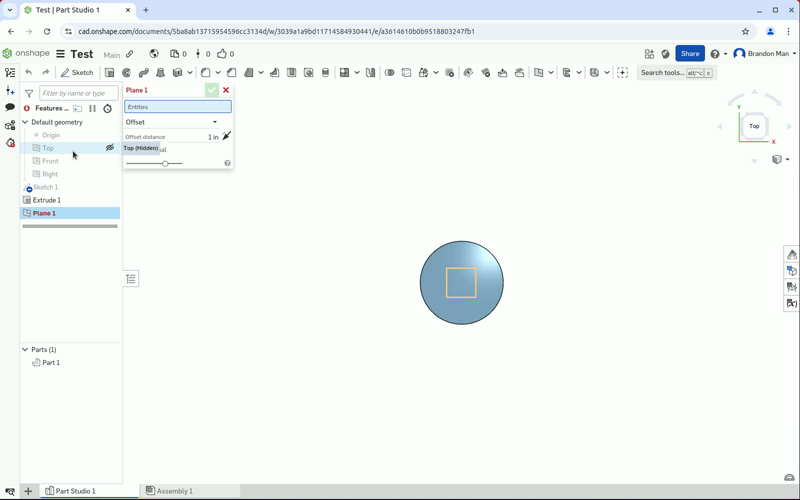
click(73, 150)
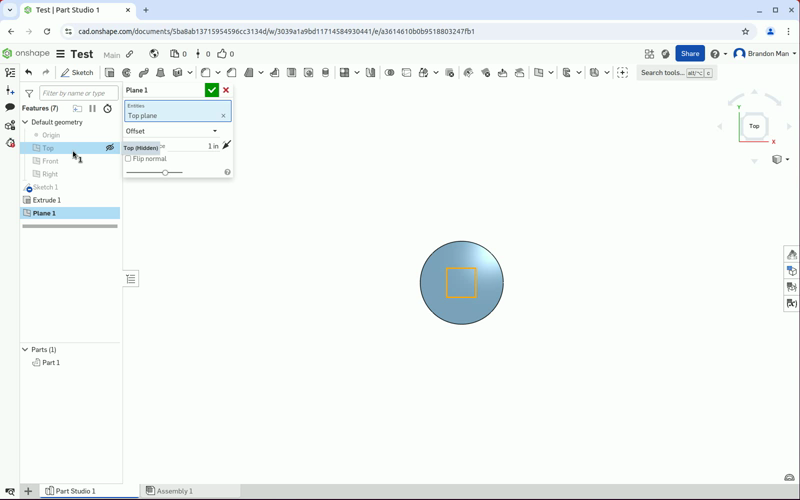
key(tab, 2)
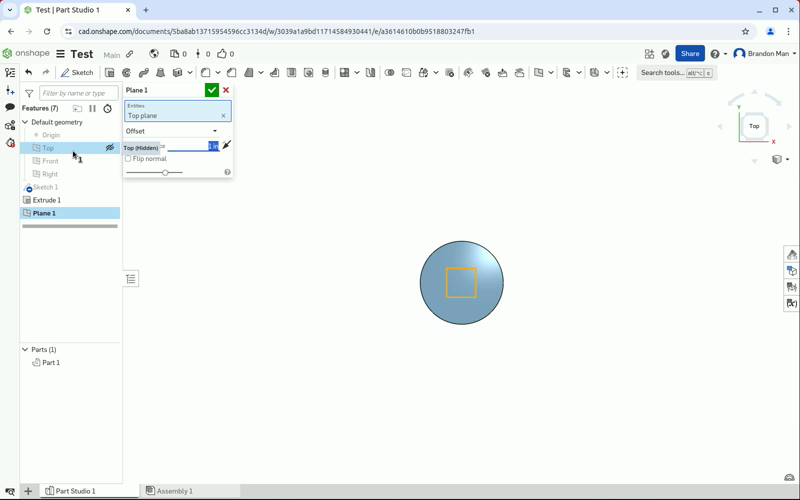
text(9.86)
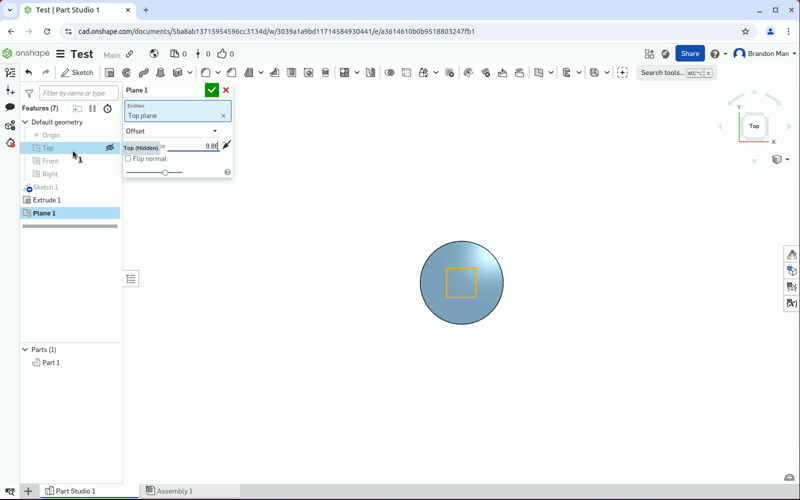
key(enter, 2)
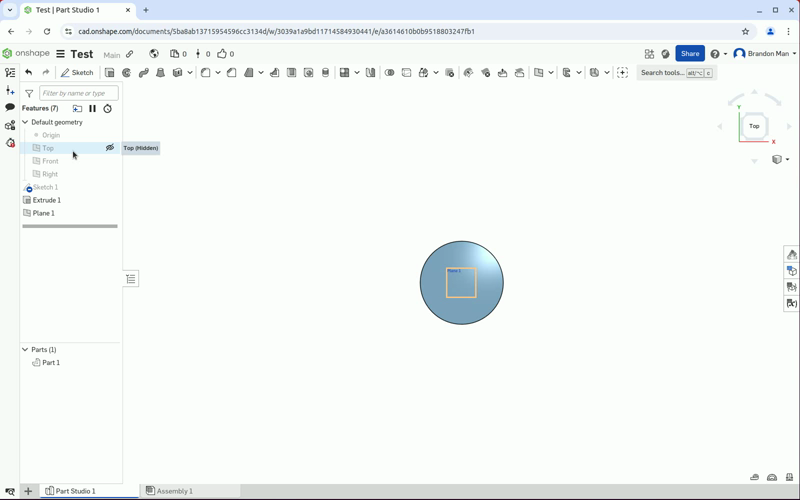
key(shift+s)
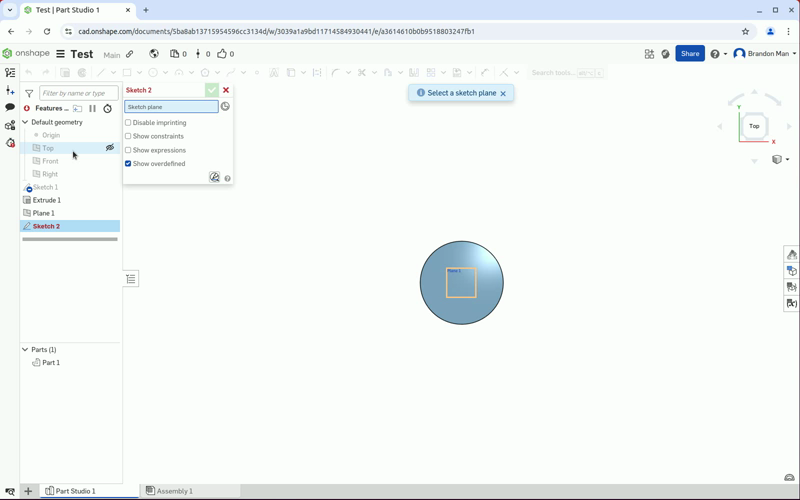
mouse_move(73, 215)
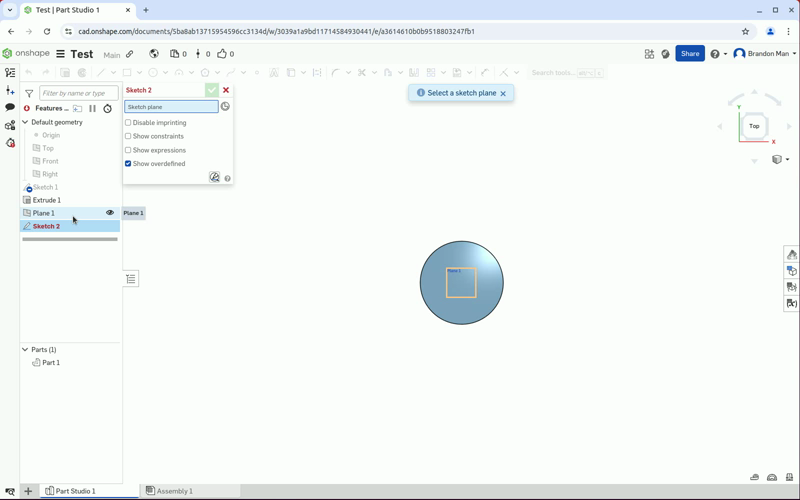
click(73, 215)
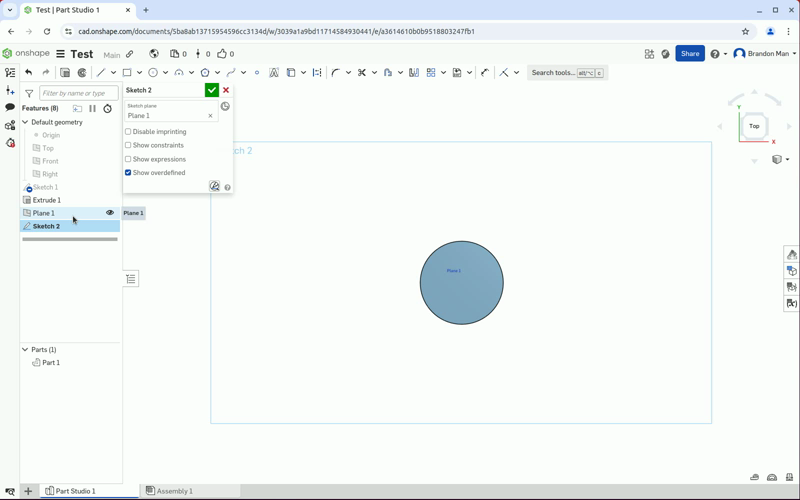
mouse_move(73, 352)
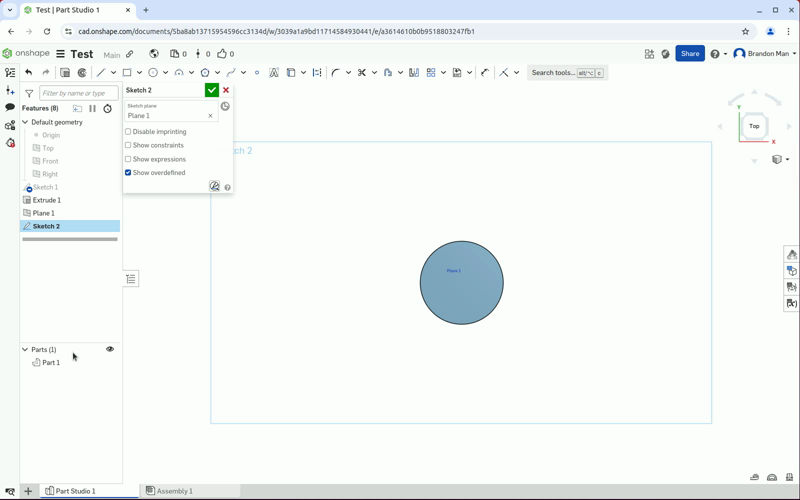
key(y)
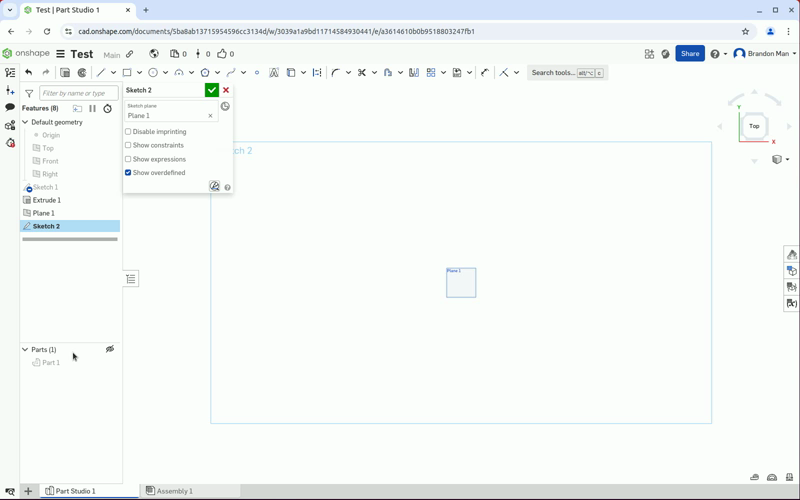
key(c)
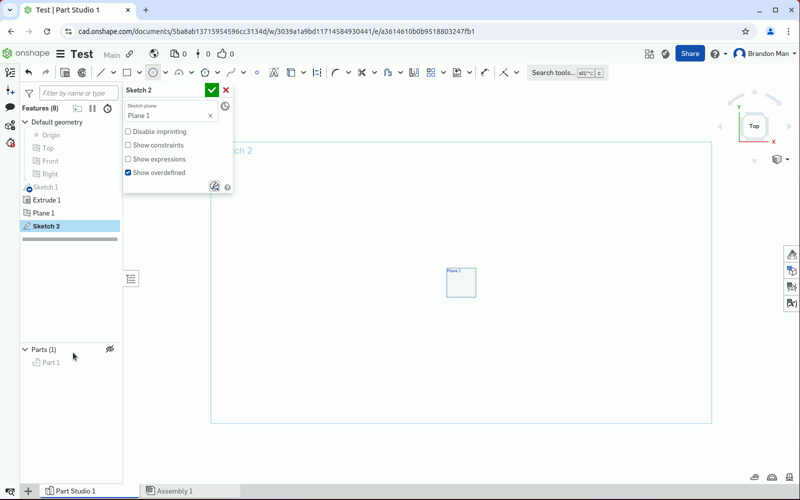
key_down(shift)
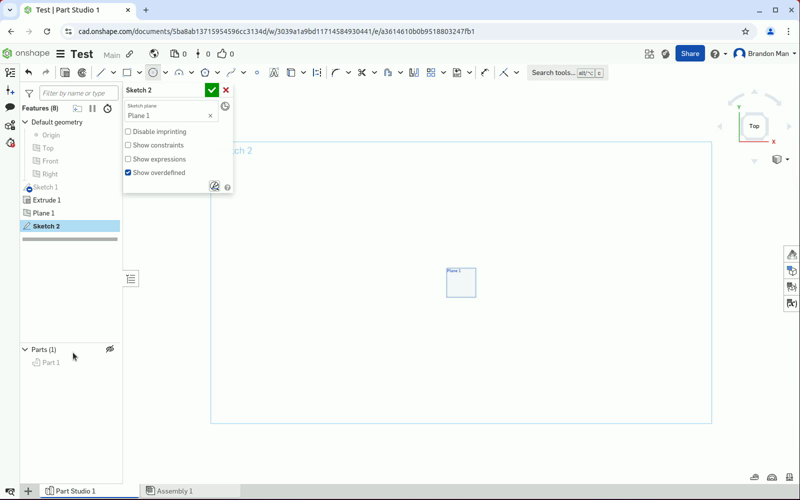
mouse_move(461, 282)
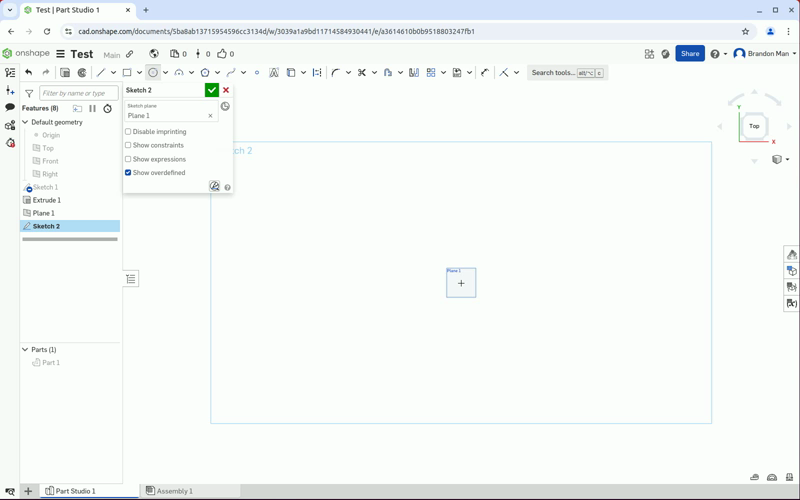
click(461, 282)
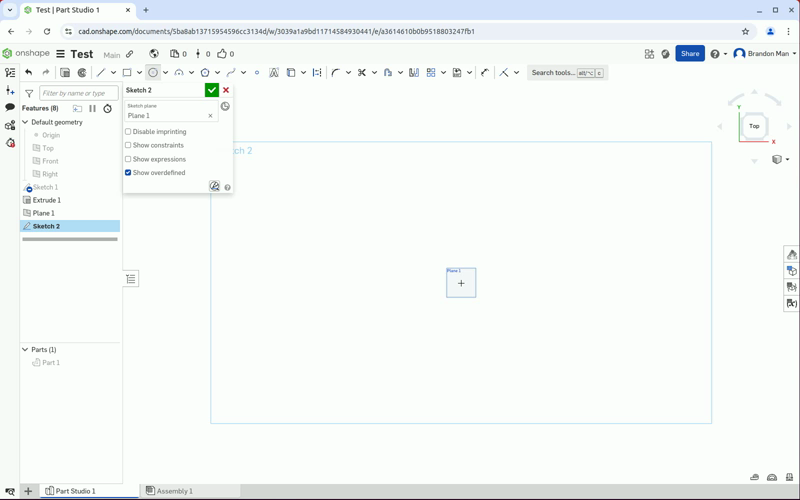
key_up(shift)
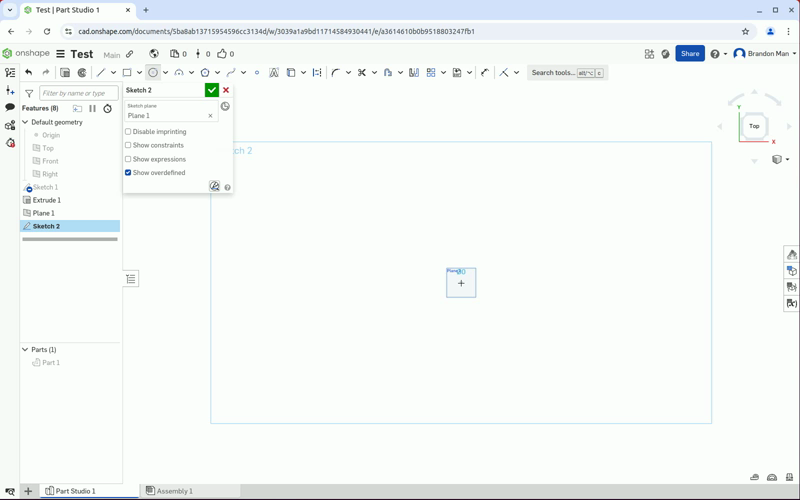
mouse_move(485, 282)
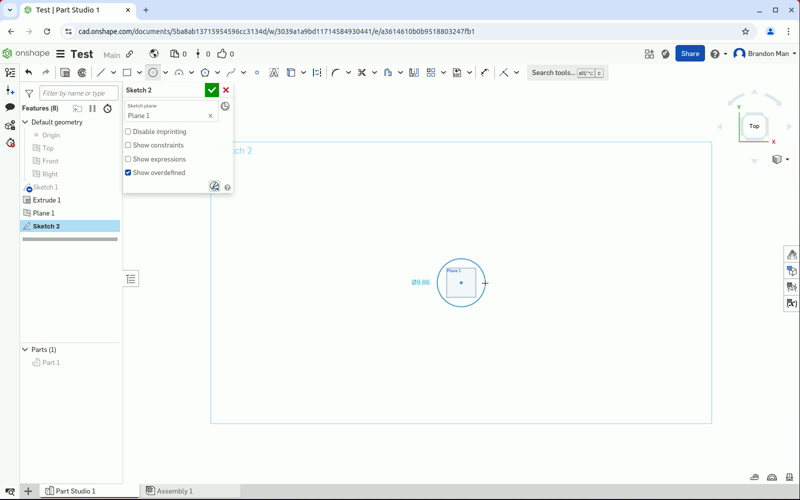
click(485, 282)
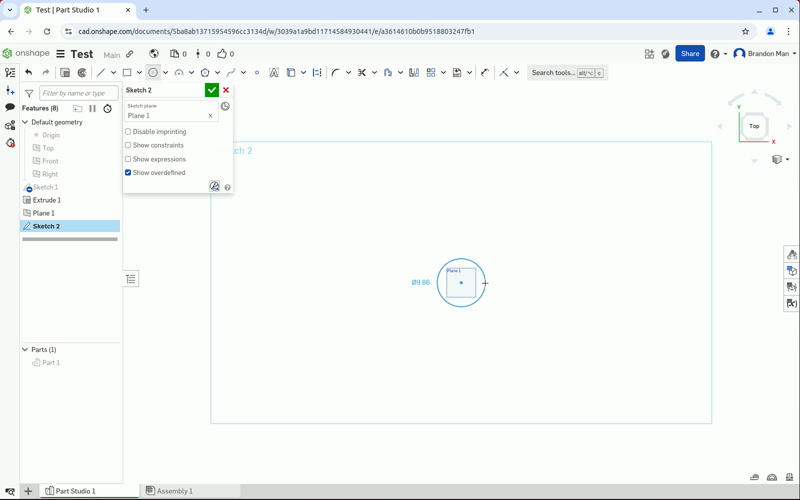
key(esc)
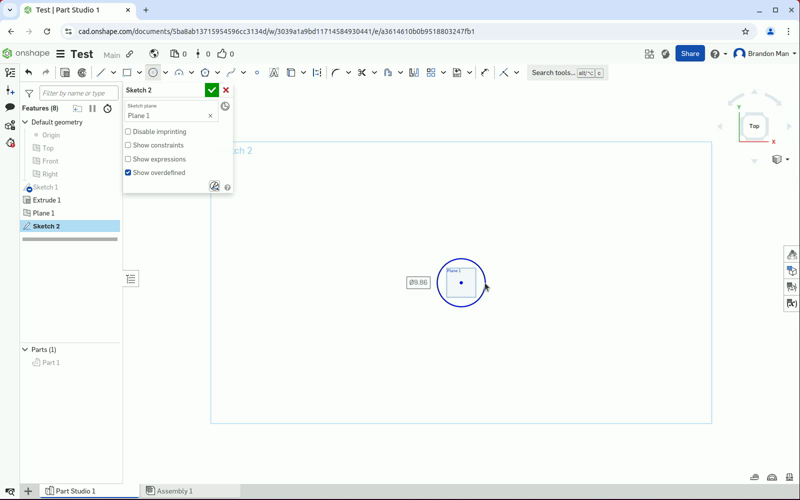
mouse_move(469, 287)
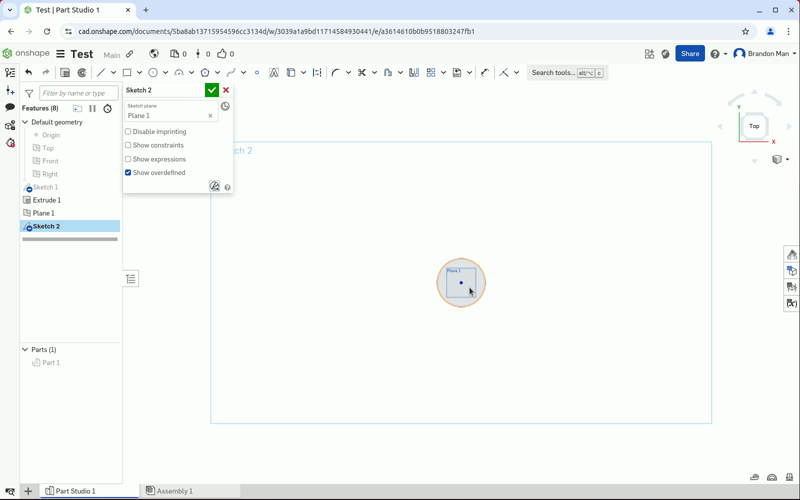
click(469, 287)
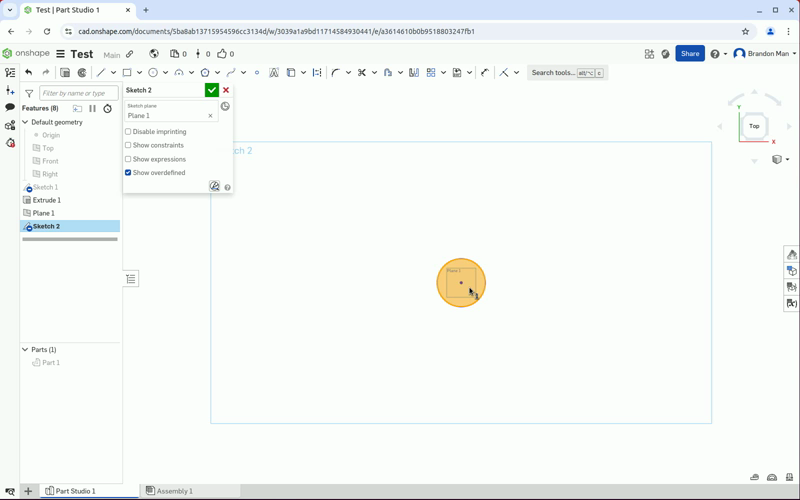
mouse_move(73, 352)
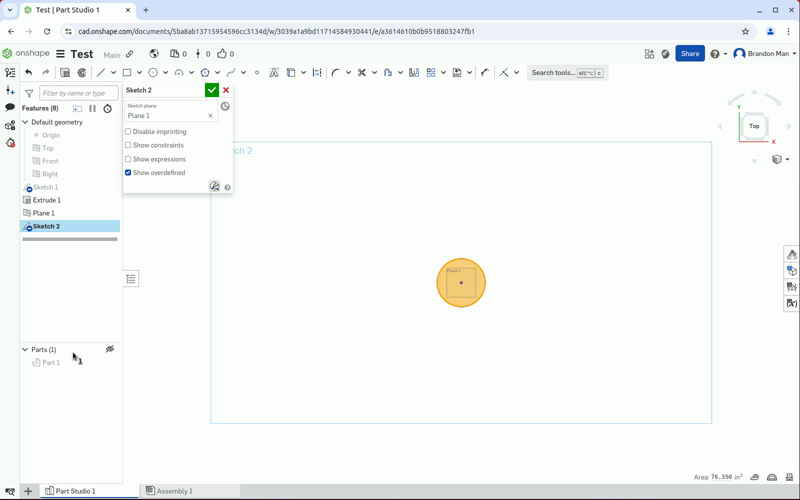
key(shift+y)
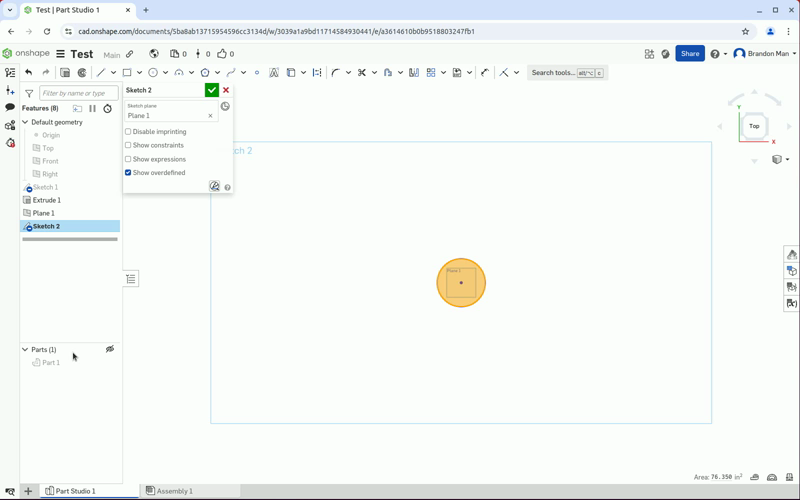
key(shift+e)
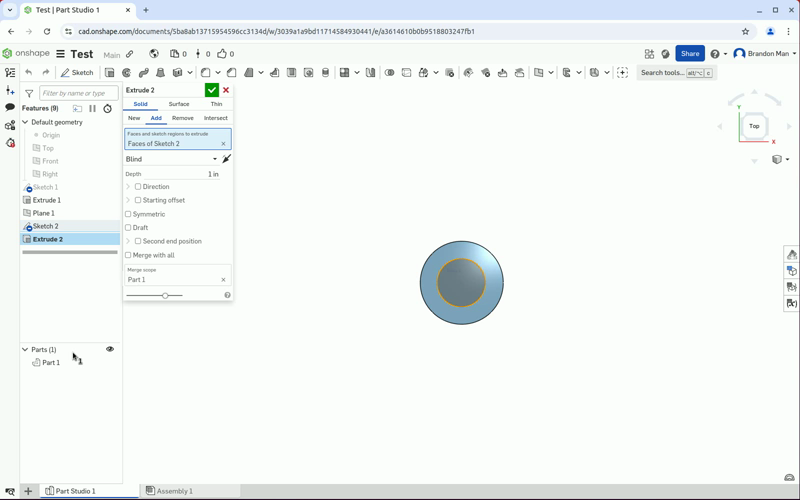
mouse_move(143, 106)
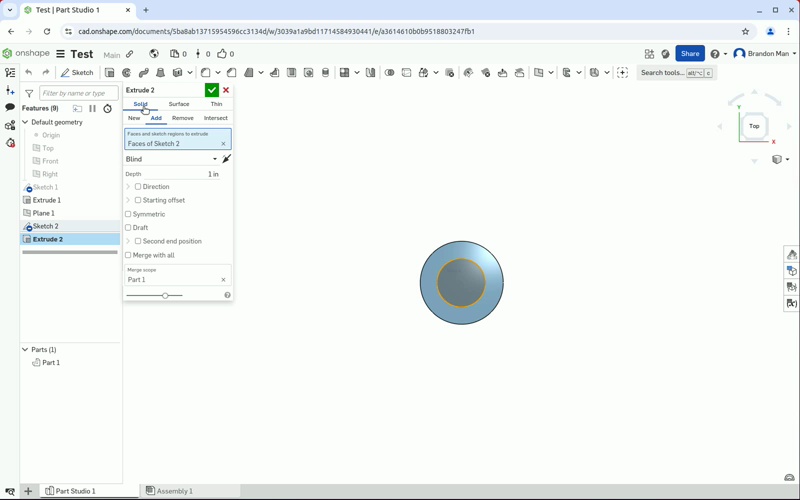
click(143, 106)
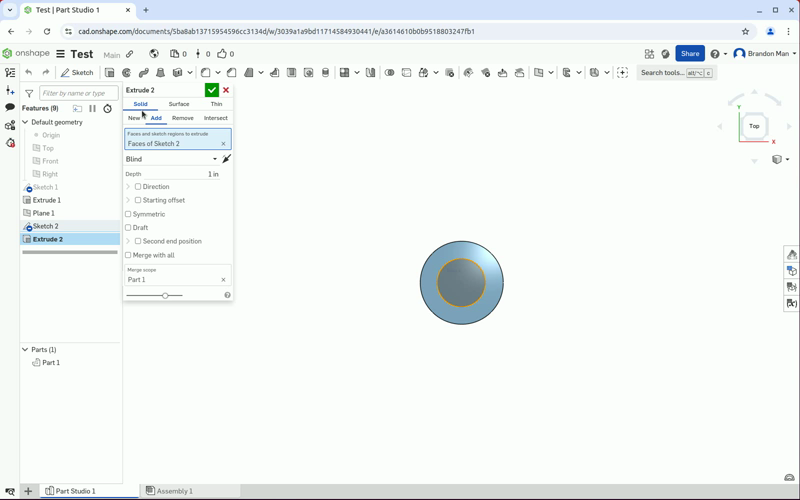
mouse_move(137, 120)
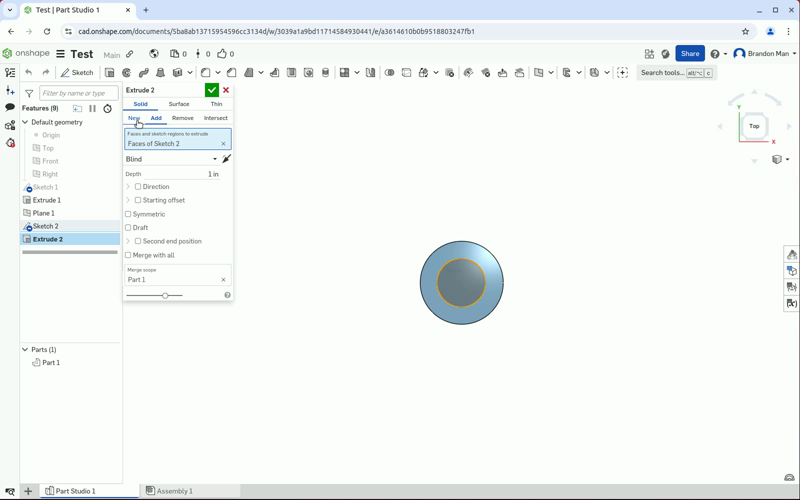
click(137, 120)
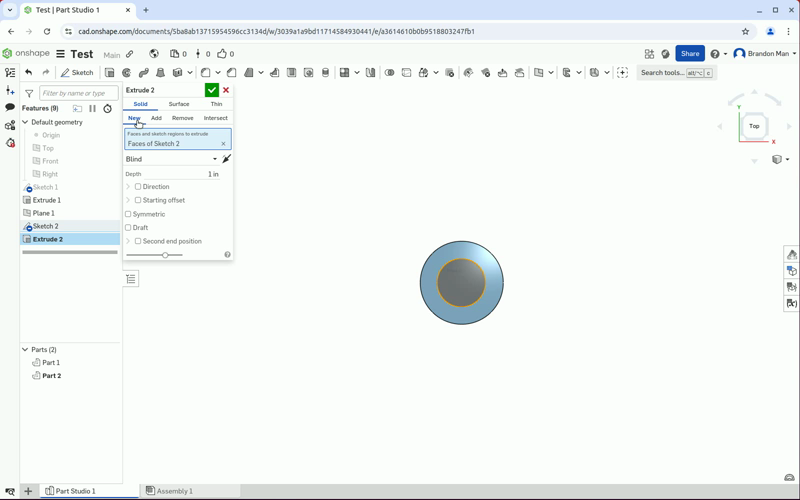
key(tab, 4)
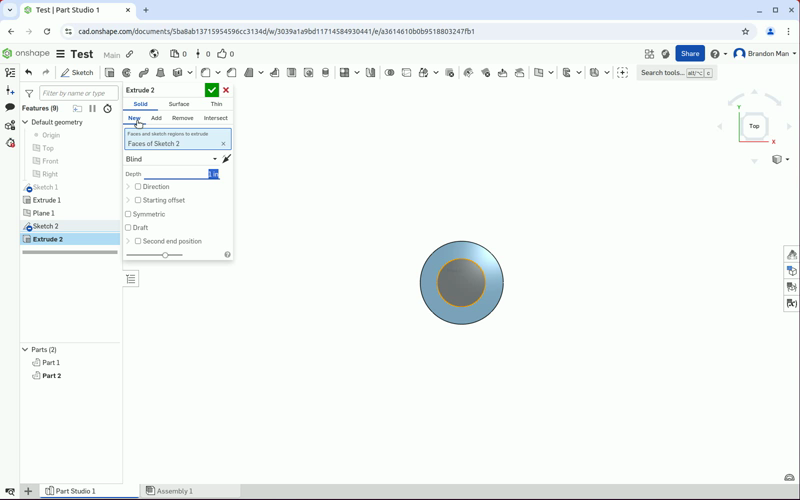
text(13.239)
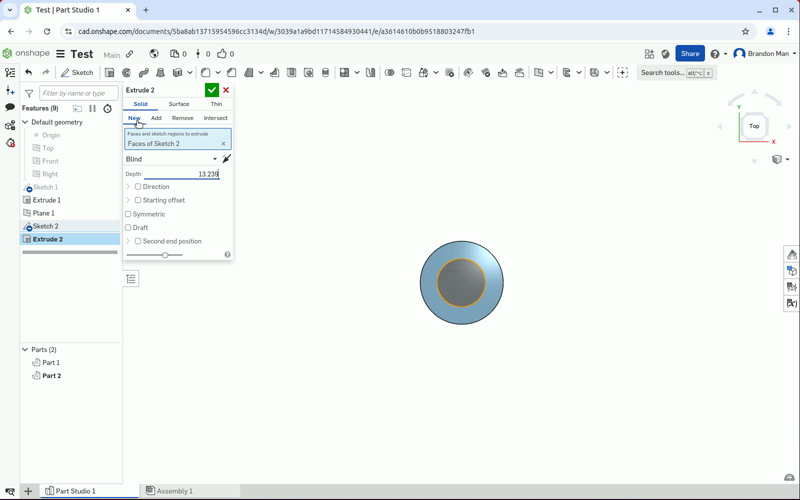
key(enter)
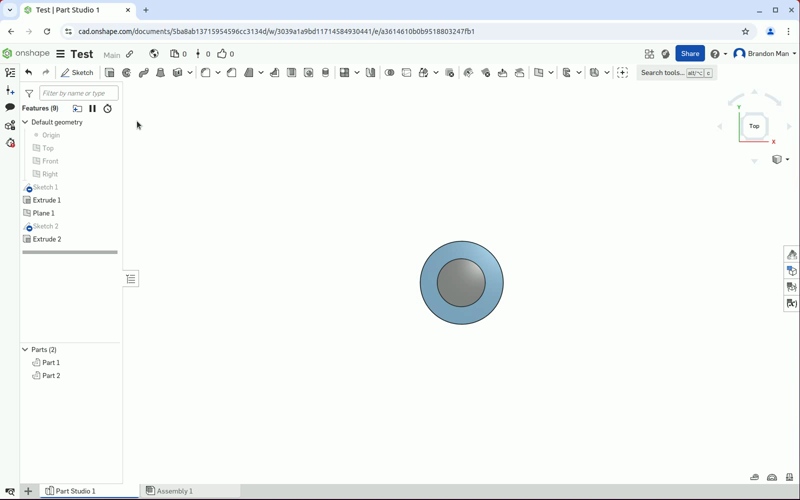
key(shift+h)
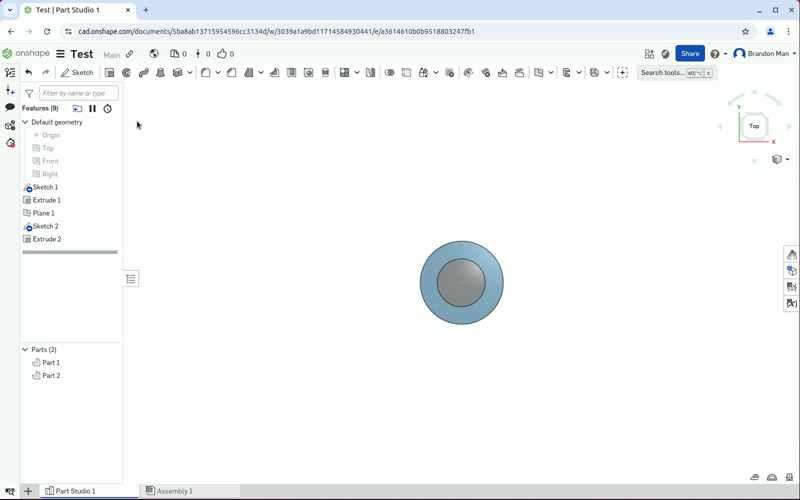
key(shift+h)
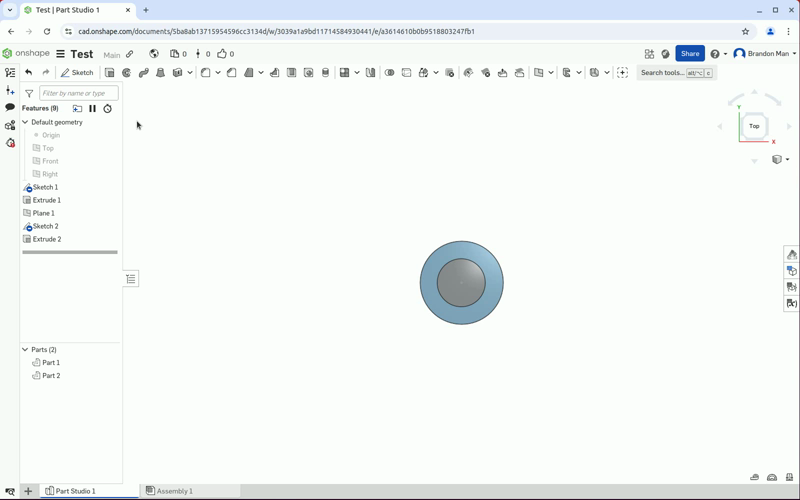
key(shift+7)
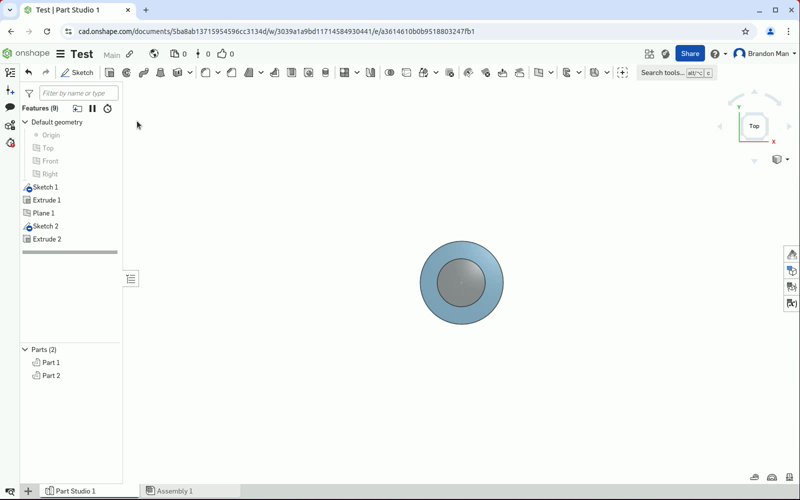
key(up, 3)
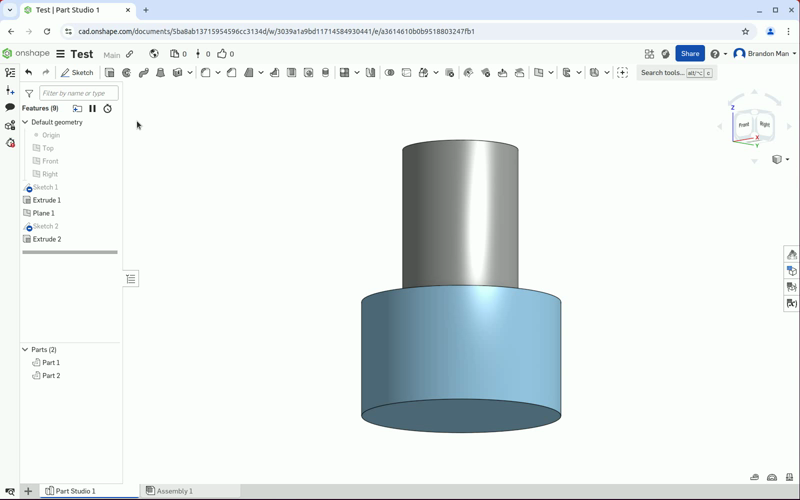
key(left, 3)
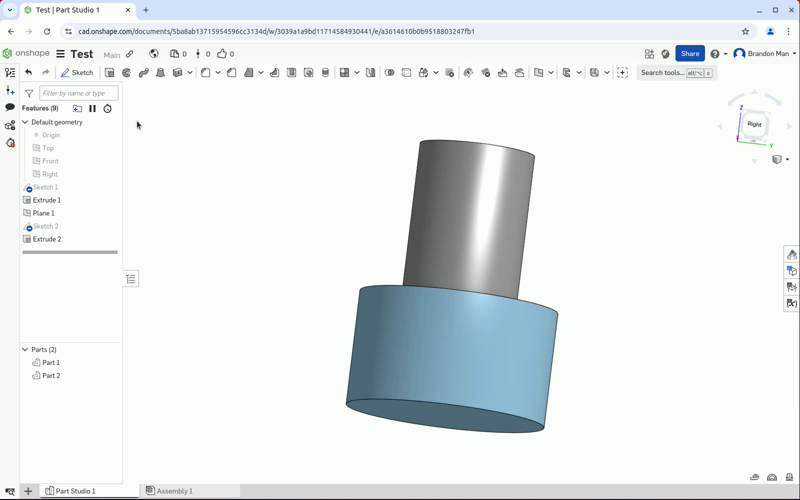
key(right, 3)
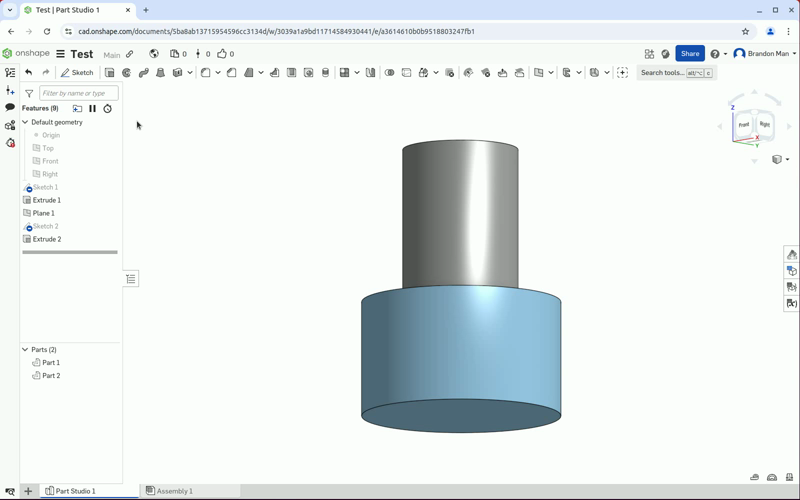
key(down, 3)
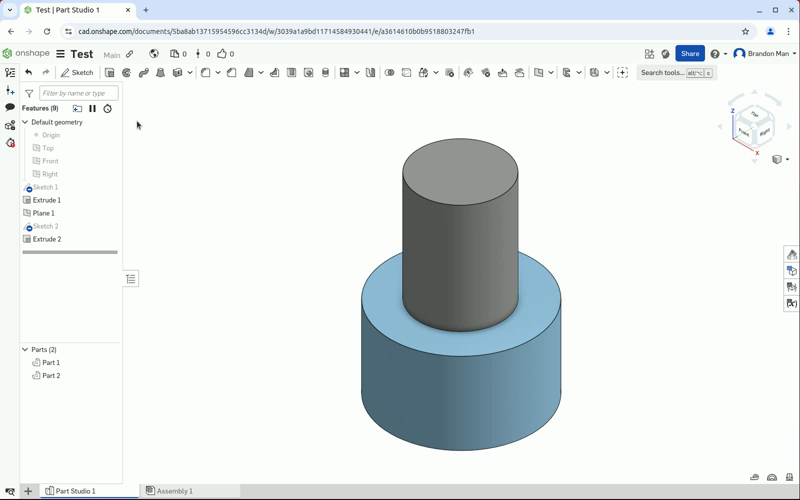
mouse_move(73, 189)
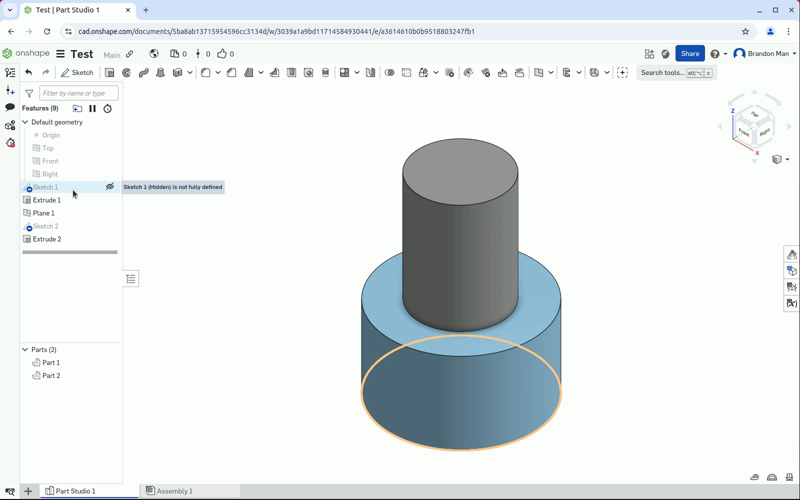
click(73, 189)